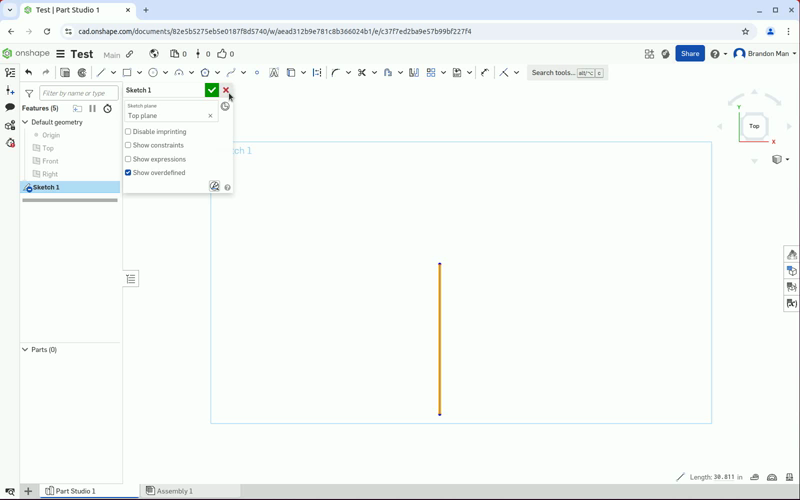
key(shift+h)
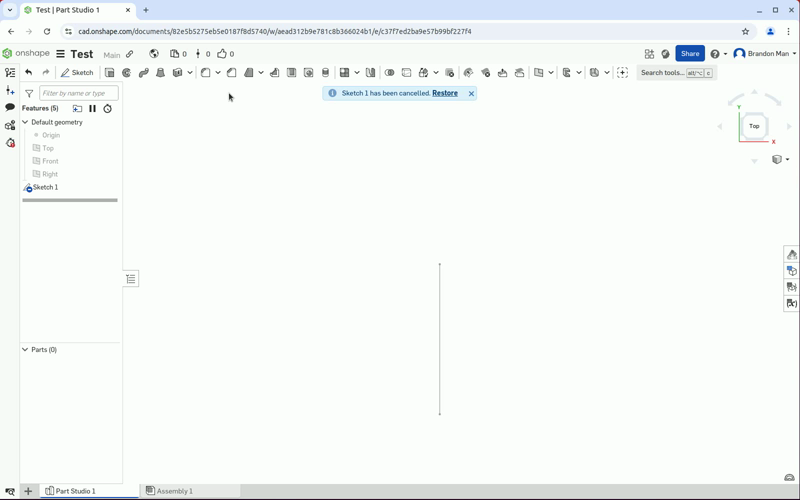
mouse_move(73, 352)
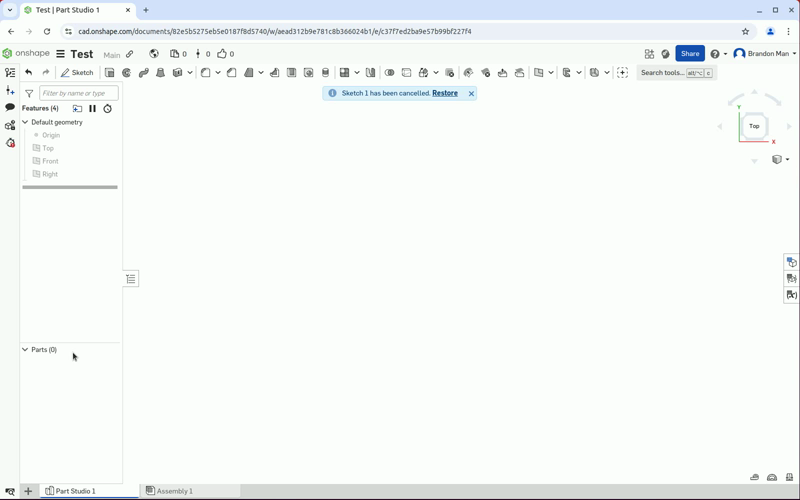
key(y)
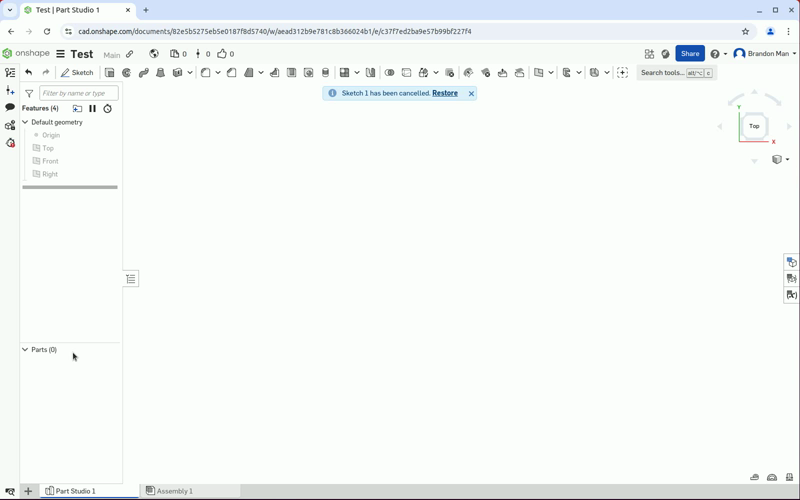
key(shift+p)
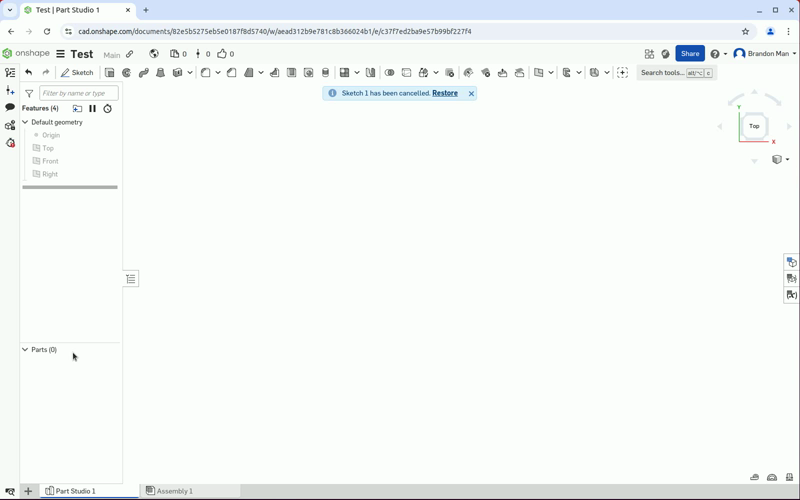
key(space)
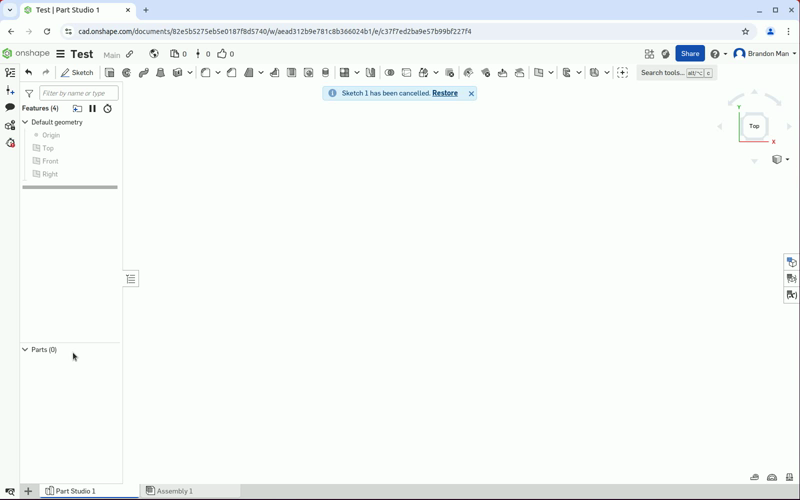
key_down(shift)
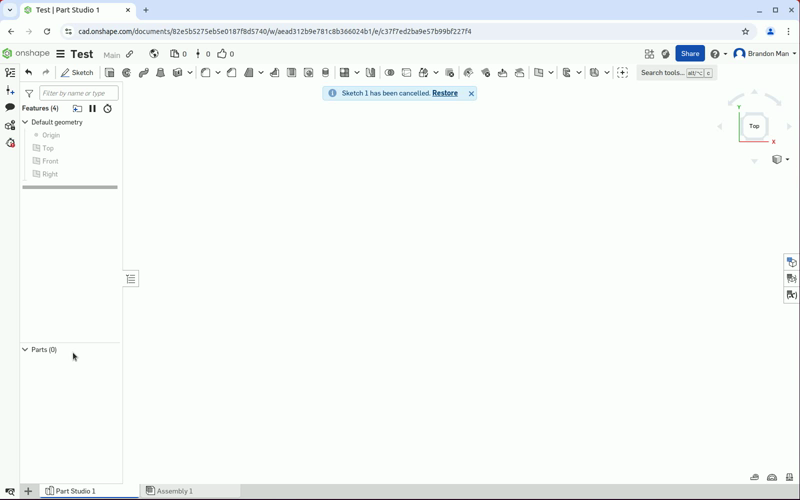
key(up)
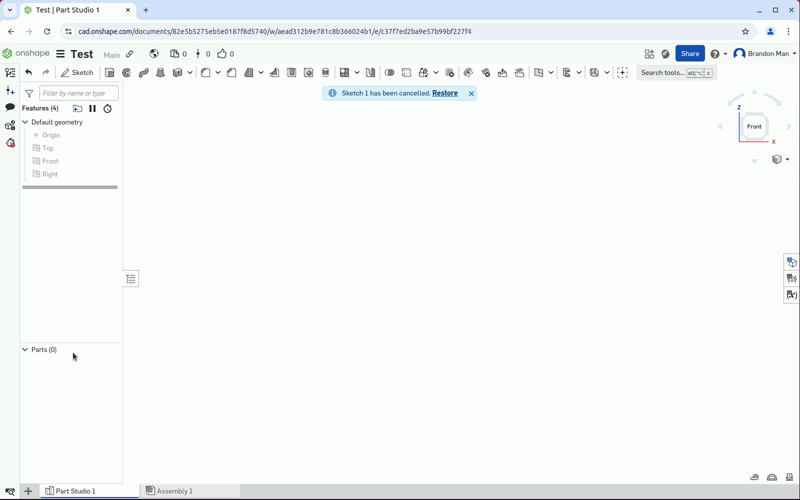
key_up(shift)
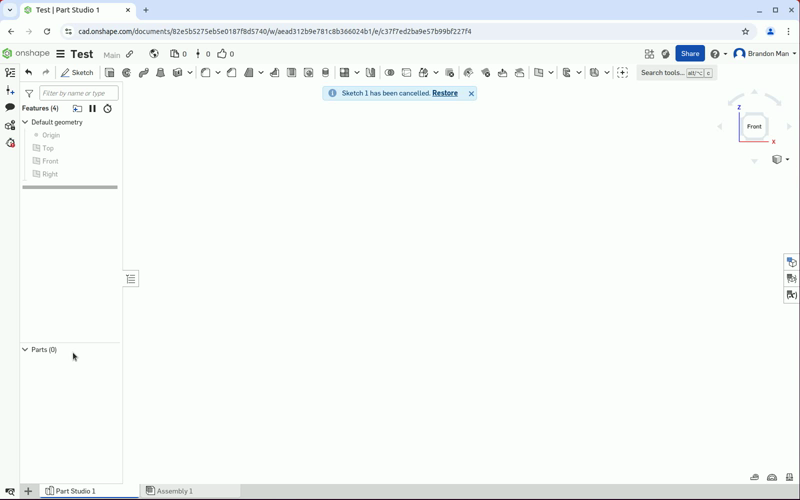
mouse_move(73, 352)
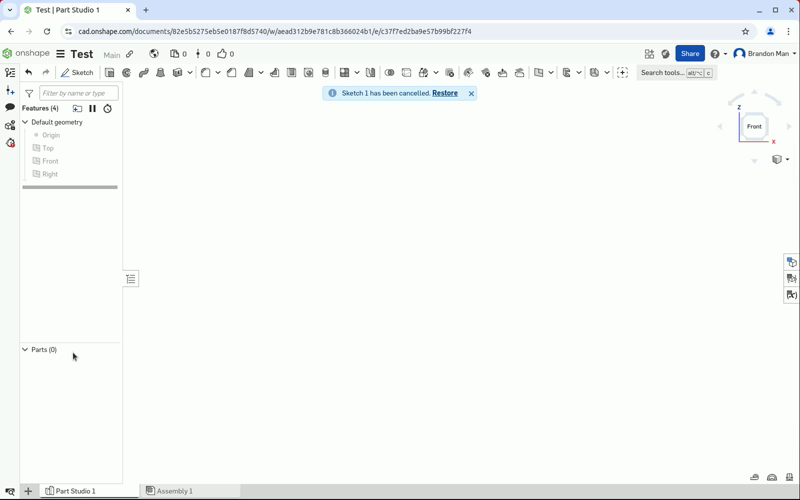
key(shift+y)
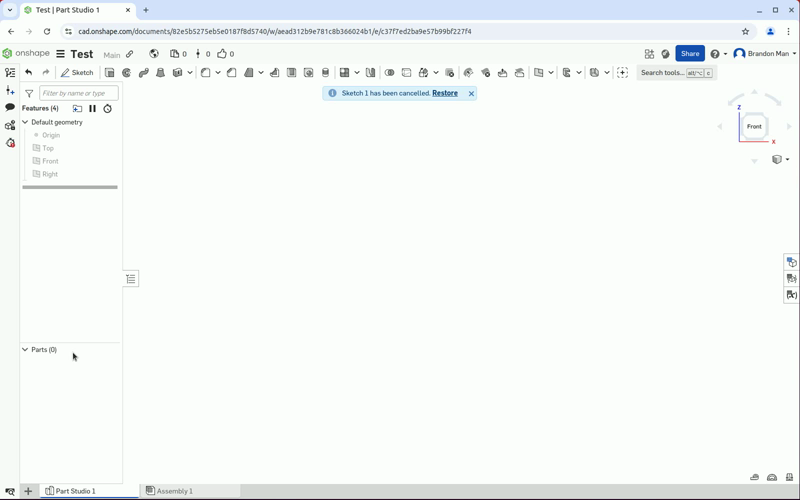
key(shift+s)
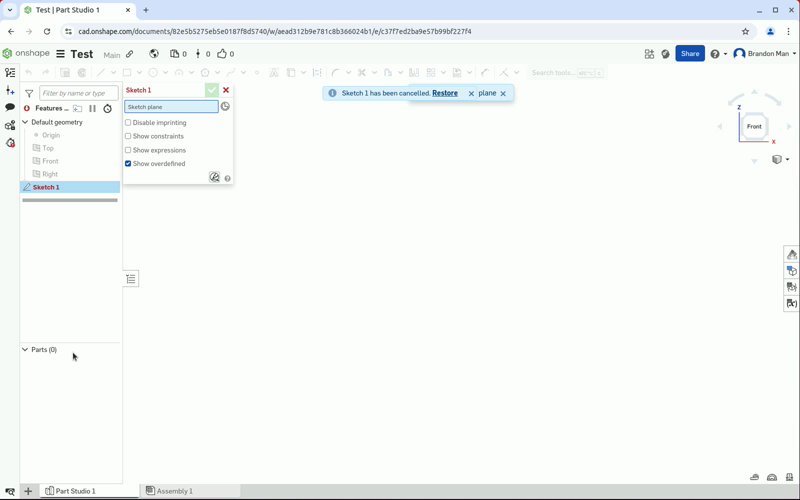
mouse_move(73, 163)
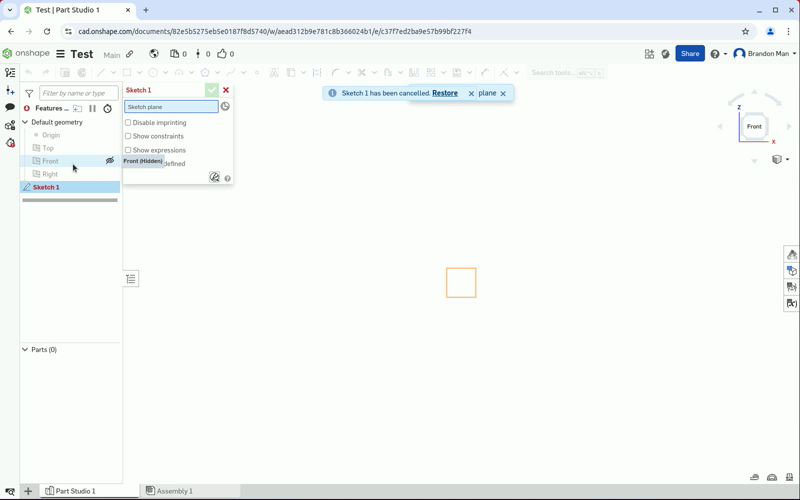
click(73, 163)
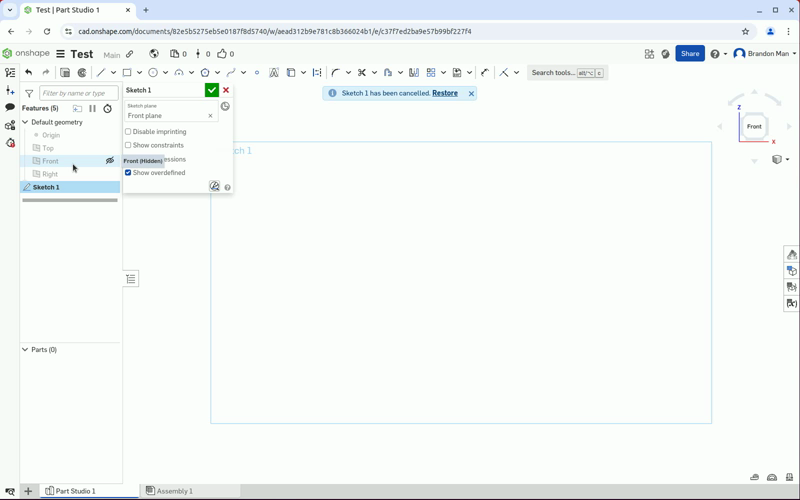
mouse_move(73, 352)
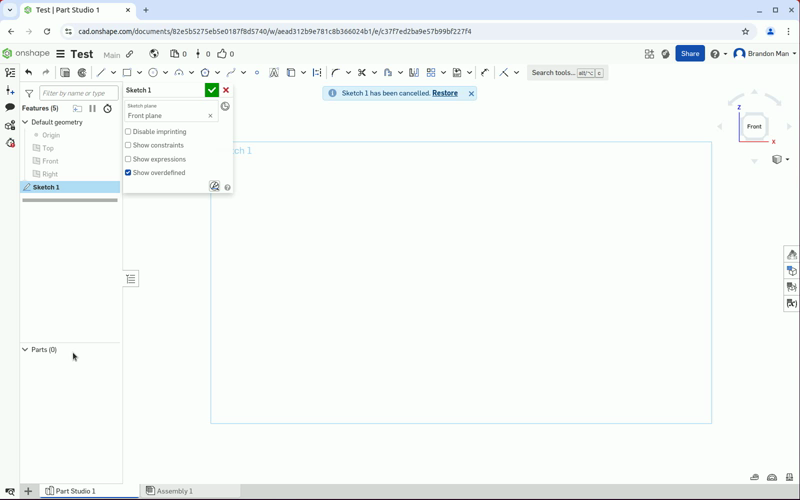
key(y)
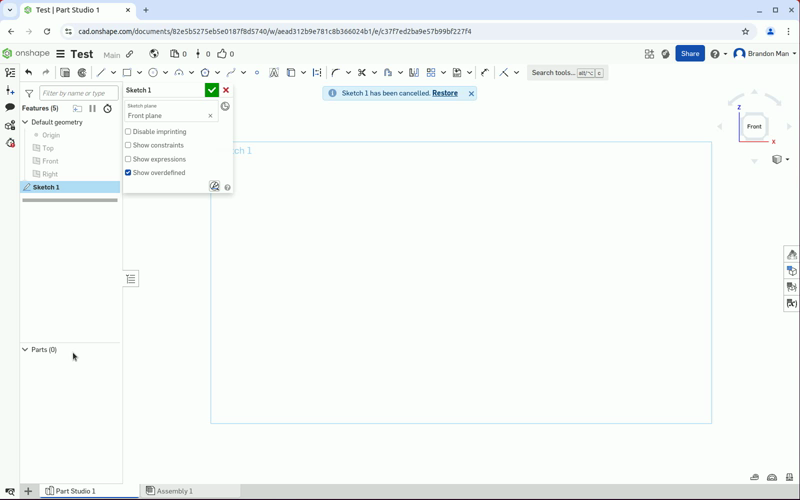
key(c)
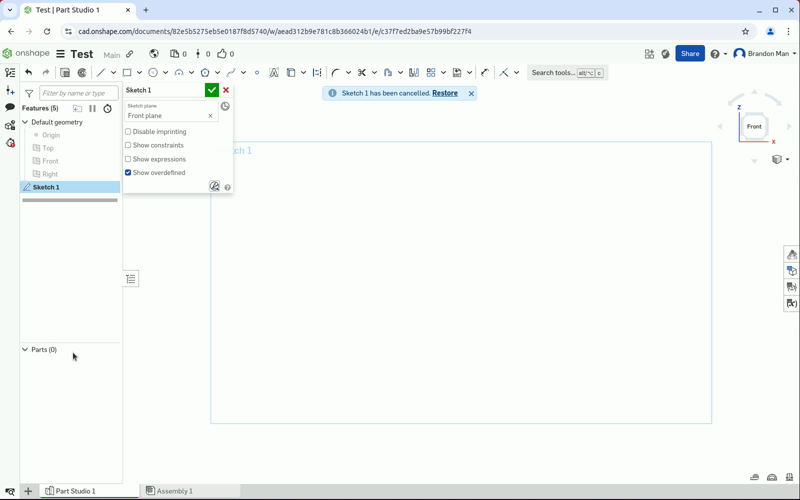
key_down(shift)
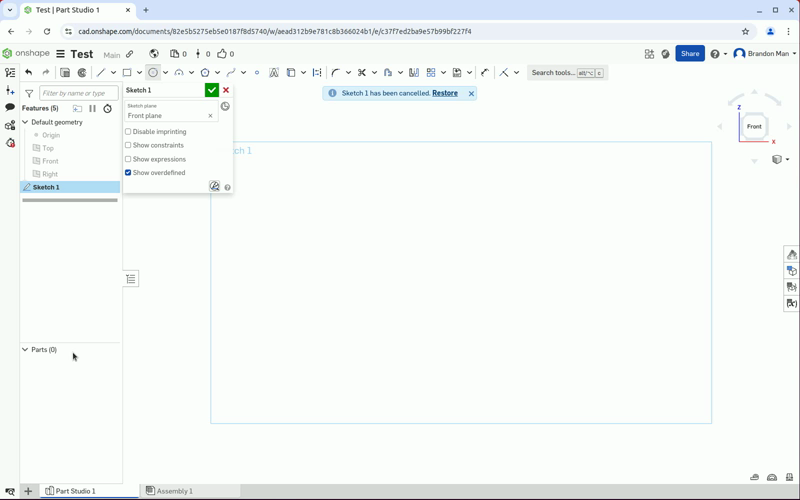
mouse_move(461, 282)
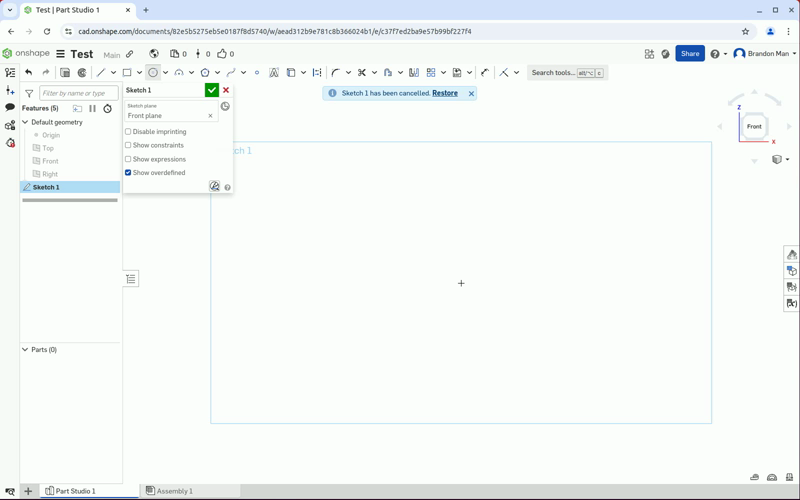
click(461, 282)
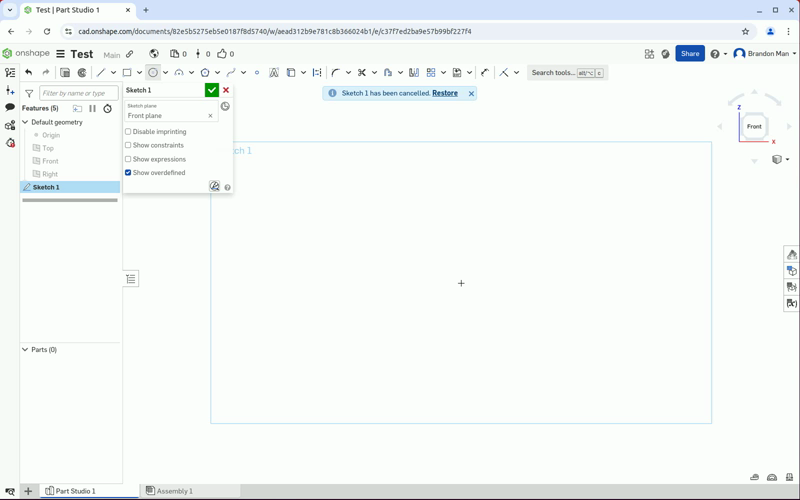
key_up(shift)
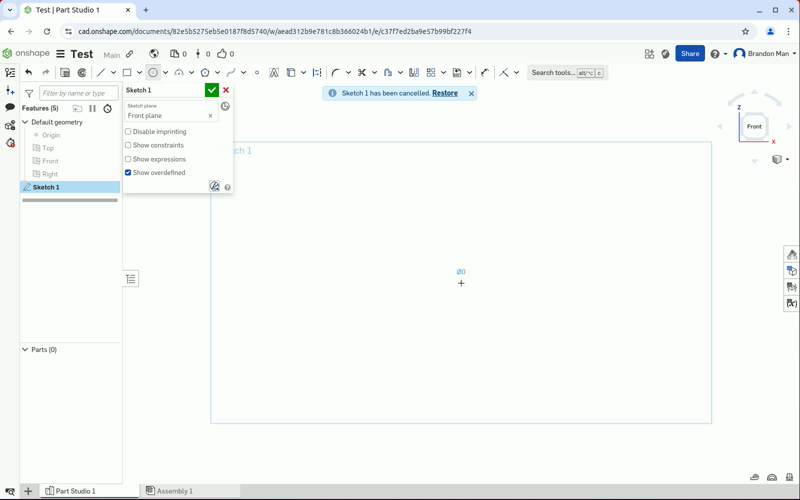
mouse_move(532, 282)
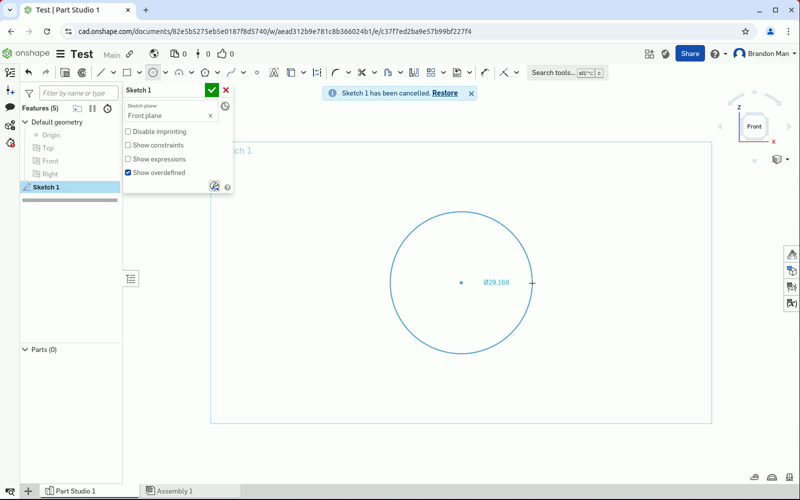
click(532, 282)
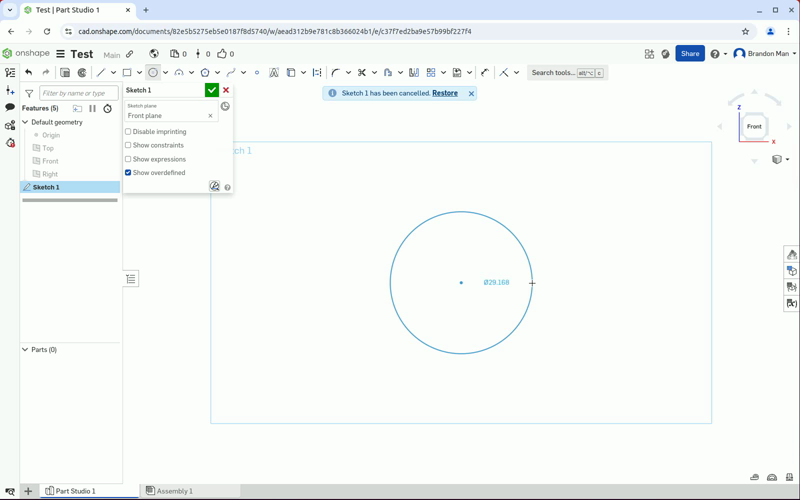
key(esc)
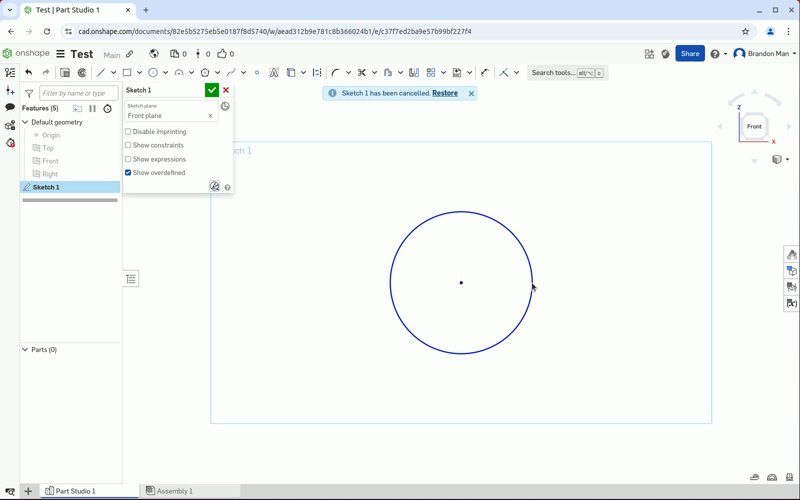
mouse_move(515, 286)
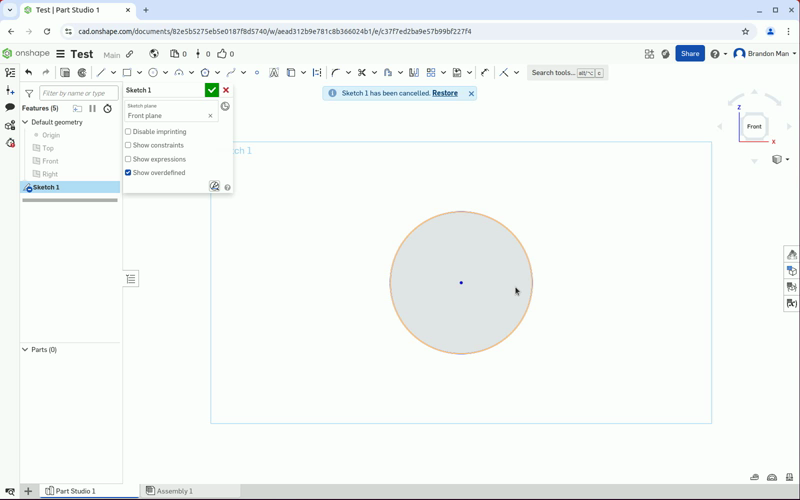
click(515, 286)
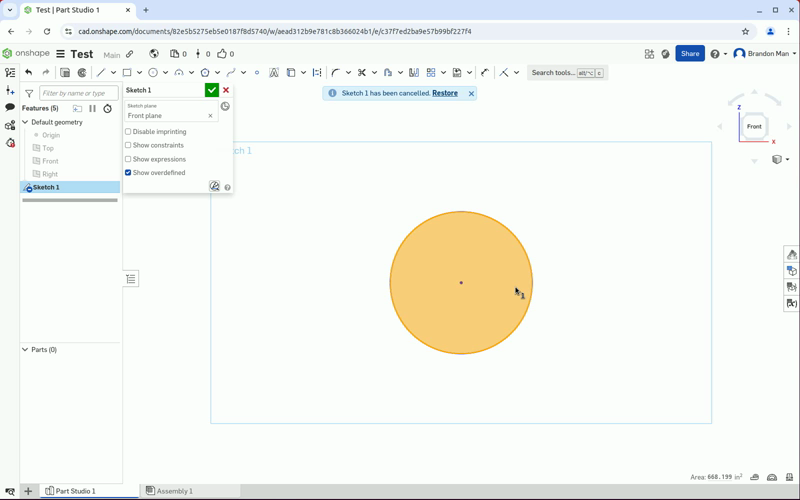
mouse_move(73, 352)
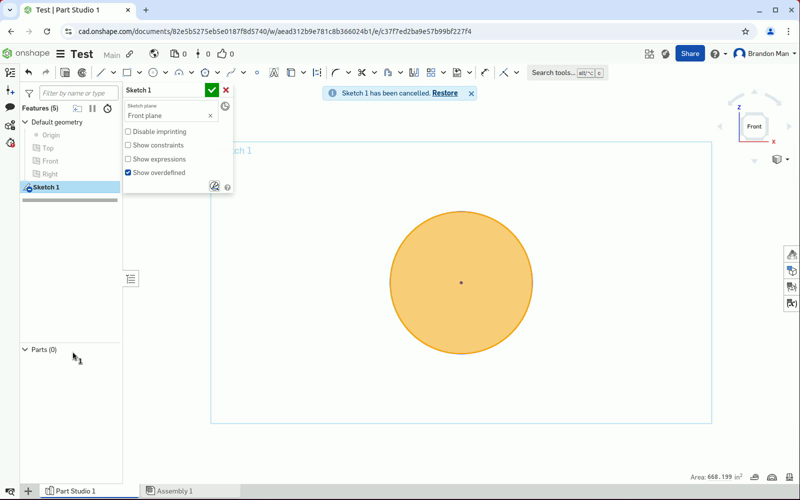
key(shift+y)
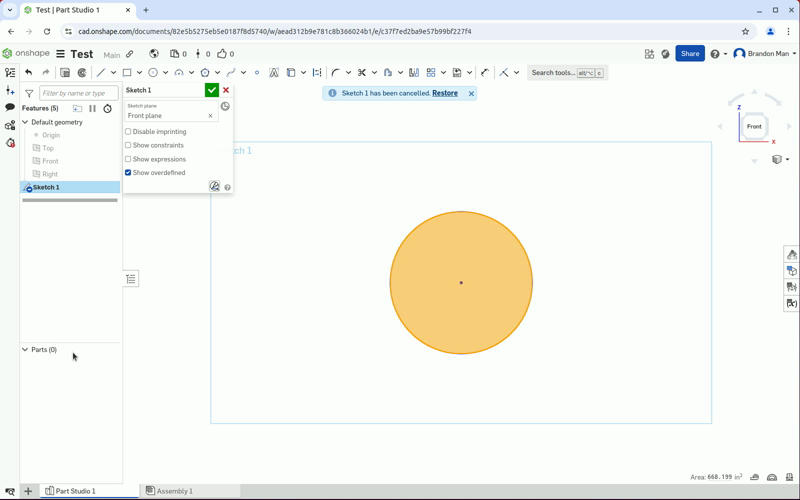
key(shift+e)
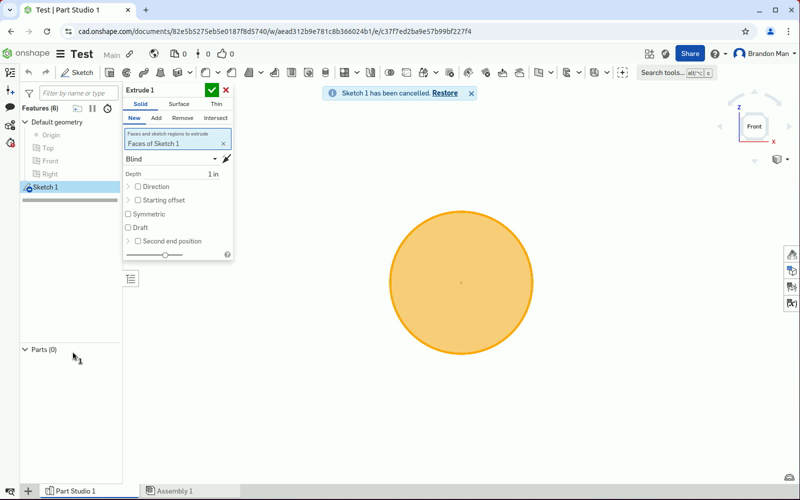
mouse_move(143, 106)
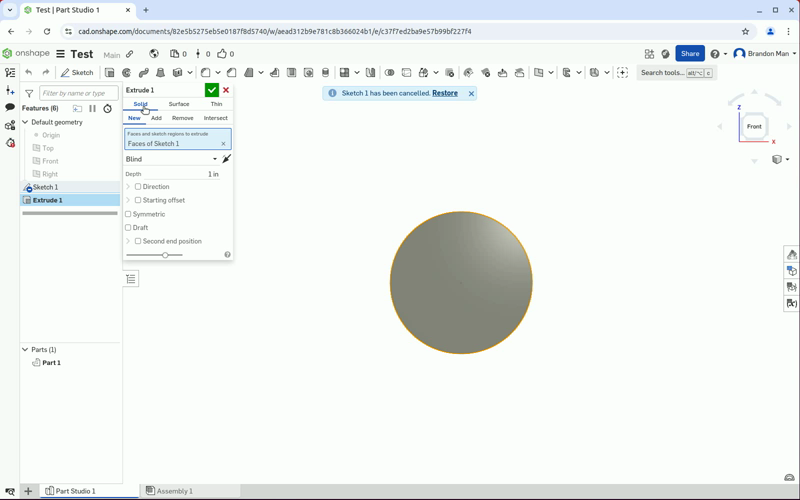
click(143, 106)
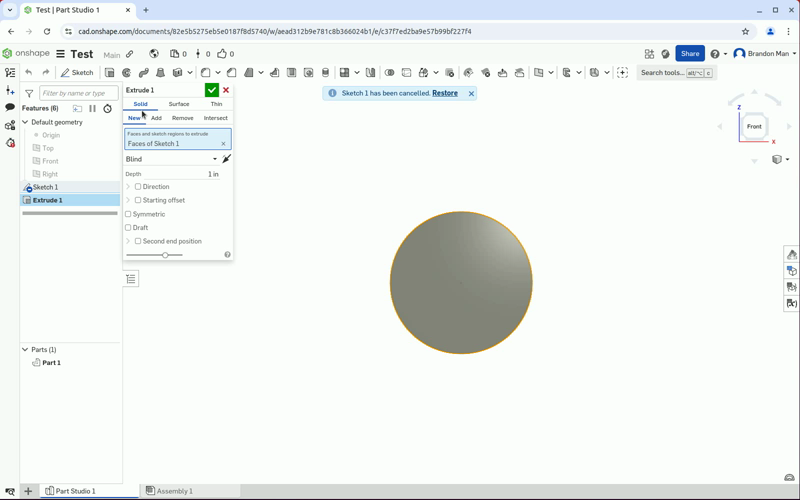
mouse_move(137, 120)
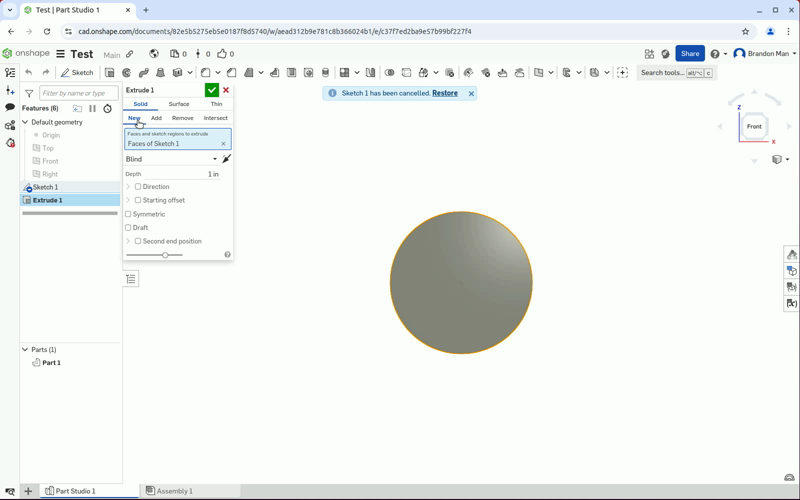
click(137, 120)
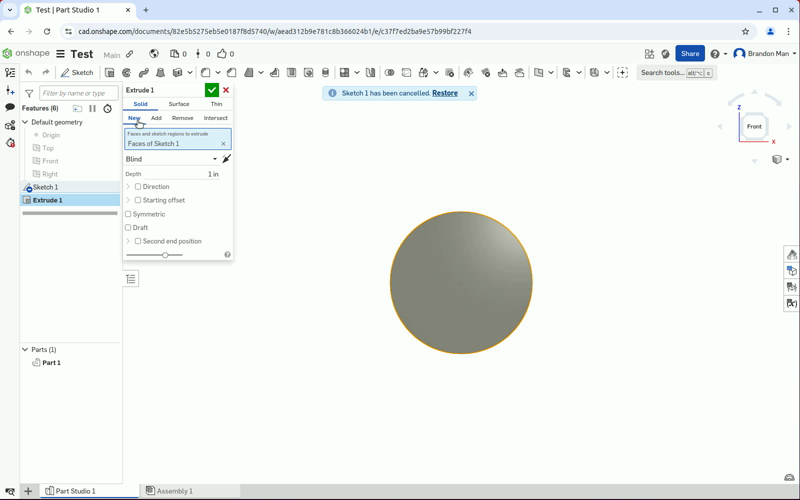
key(tab, 4)
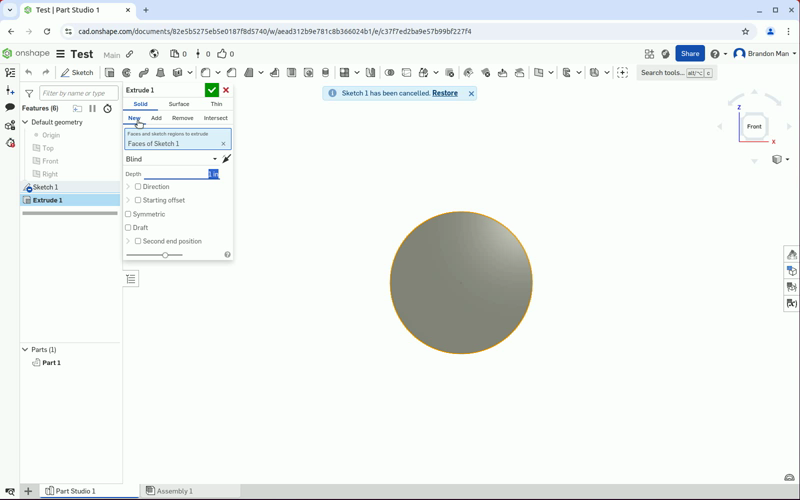
text(5.777)
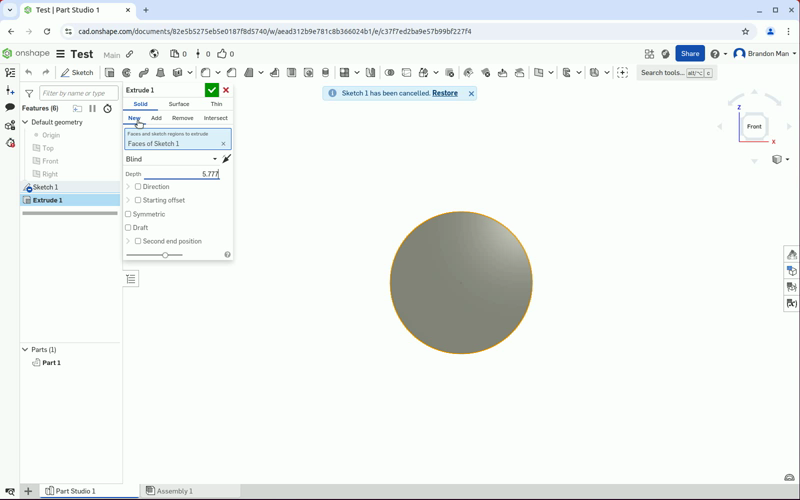
key(enter)
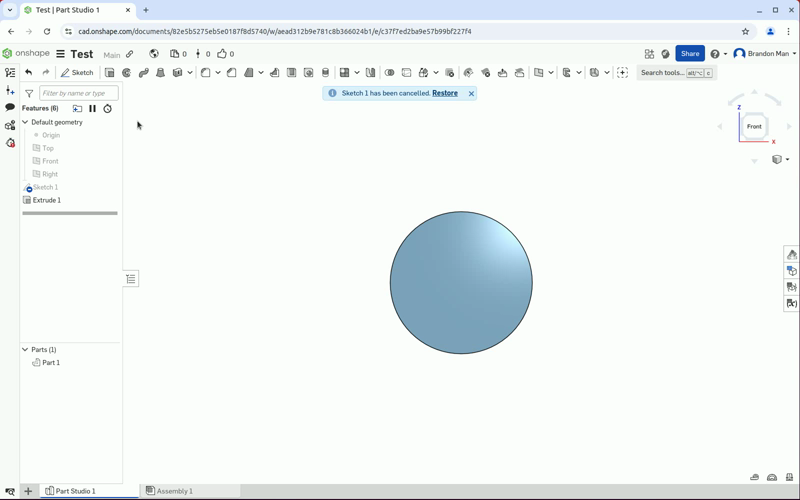
key(shift+h)
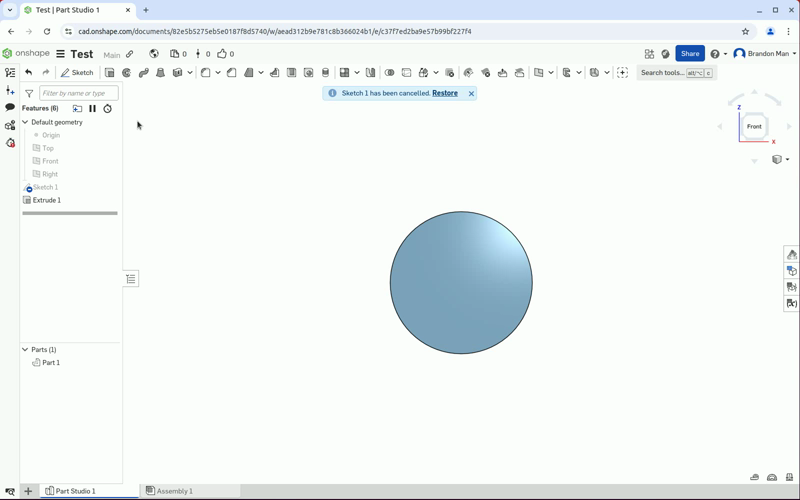
key(shift+h)
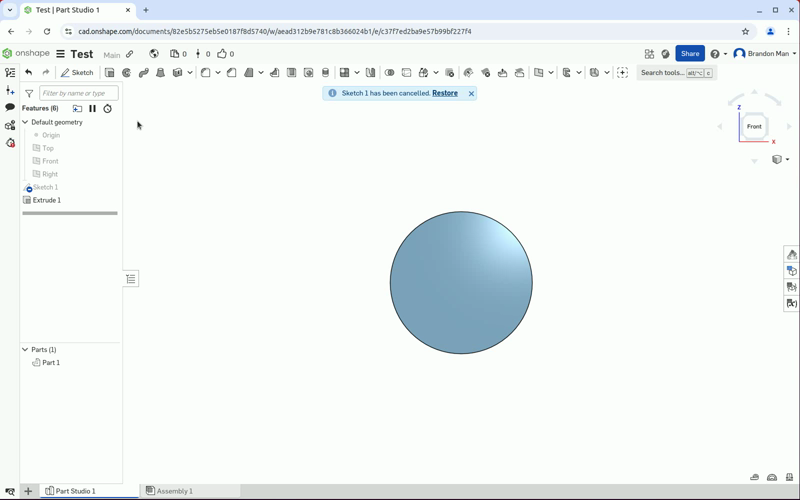
mouse_move(73, 189)
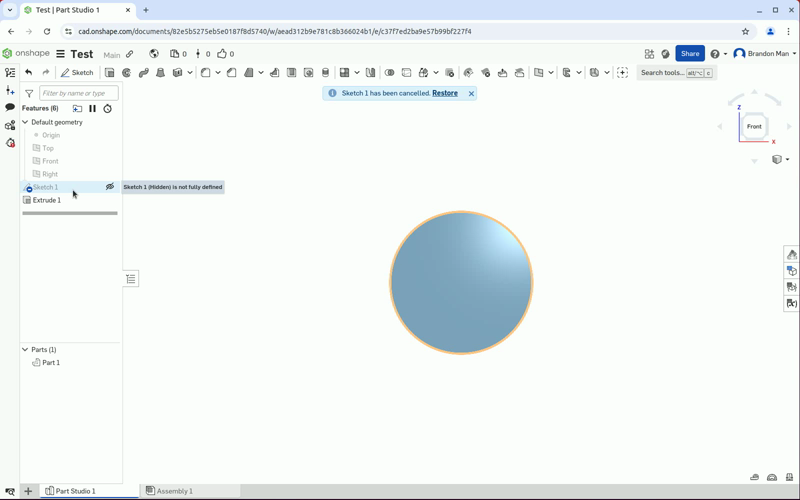
click(73, 189)
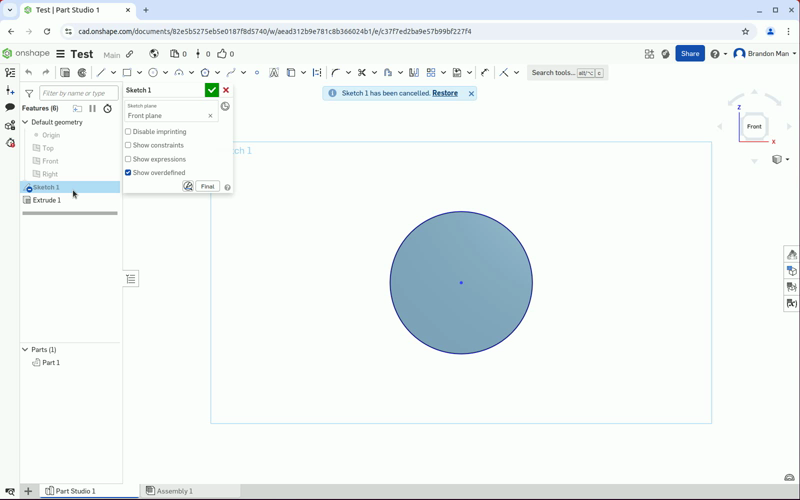
mouse_move(229, 92)
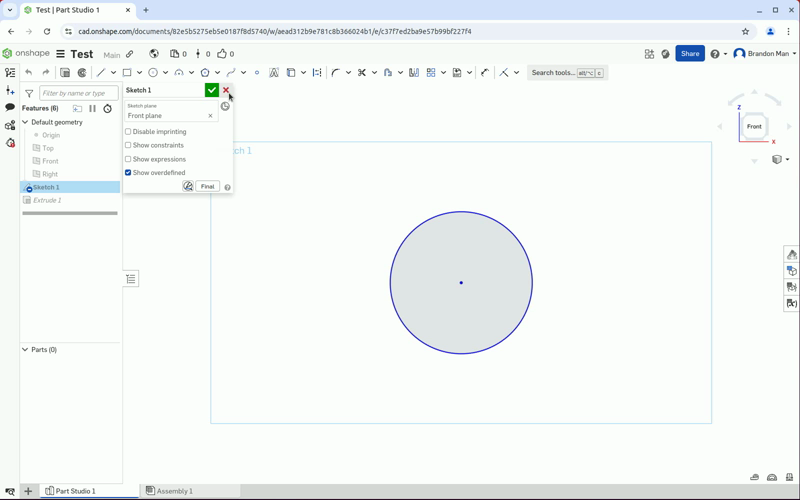
click(229, 92)
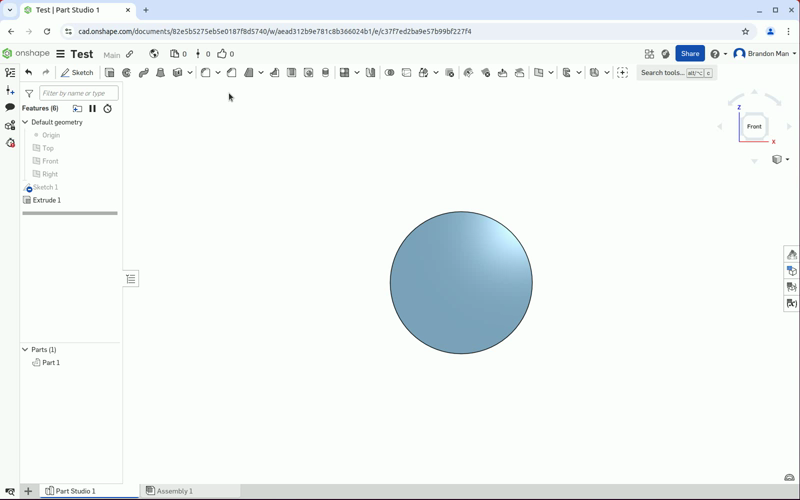
mouse_move(541, 75)
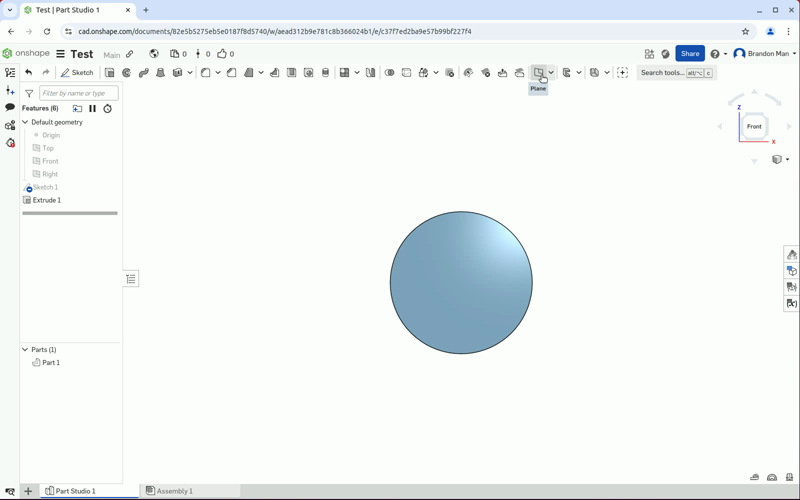
click(541, 75)
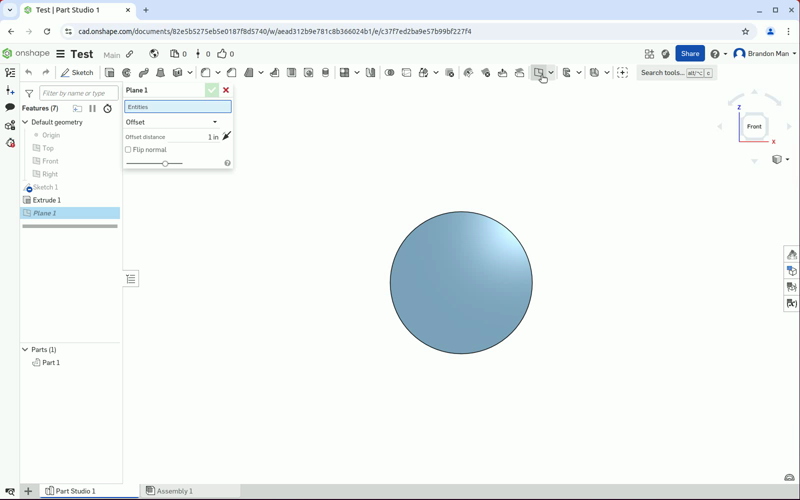
mouse_move(73, 163)
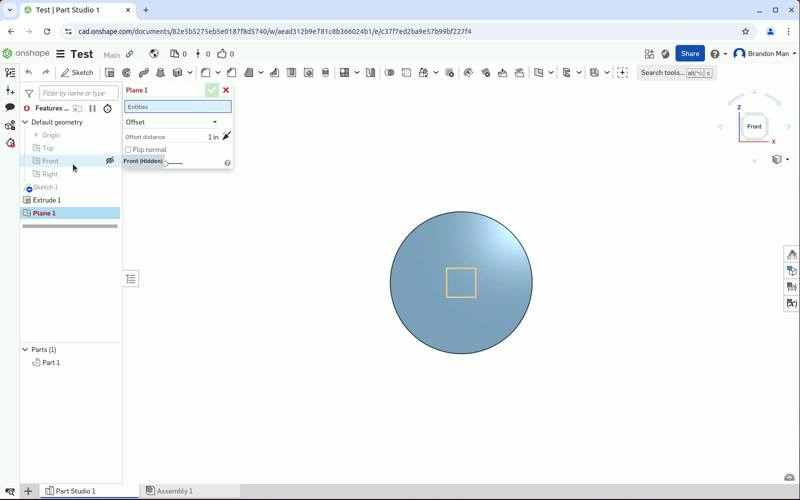
click(73, 163)
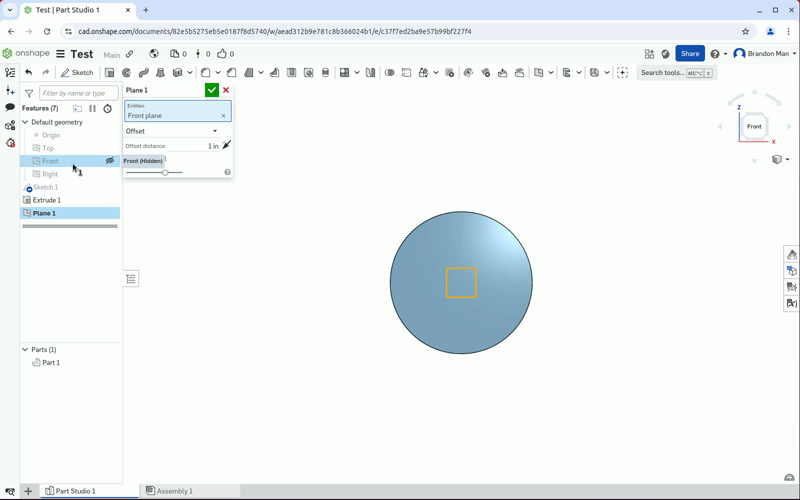
key(tab, 2)
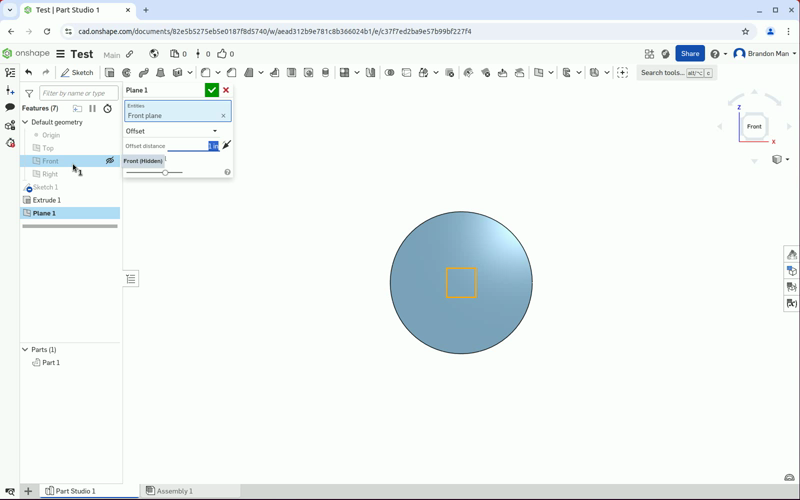
text(5.792)
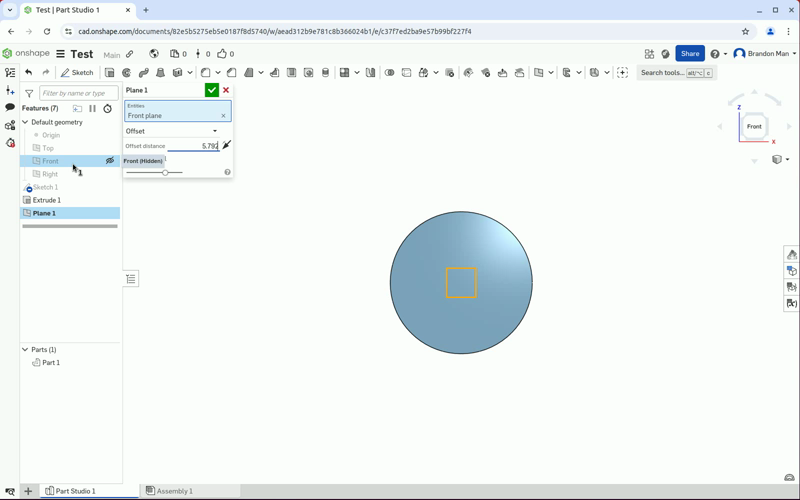
key(enter, 2)
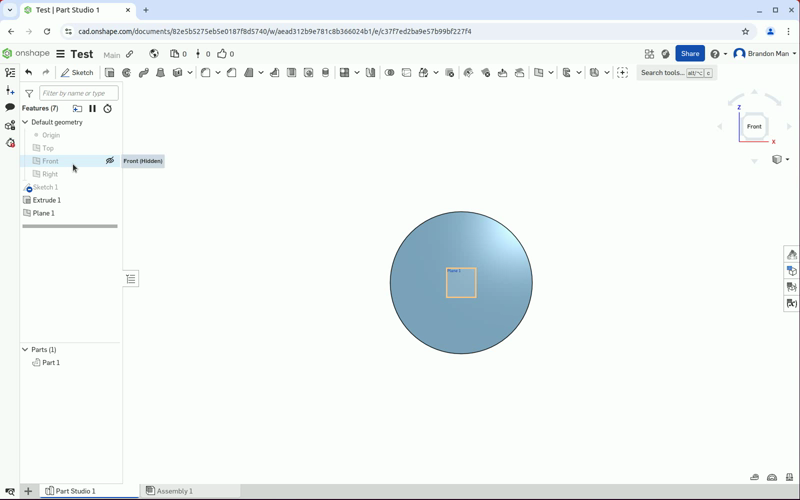
key(shift+s)
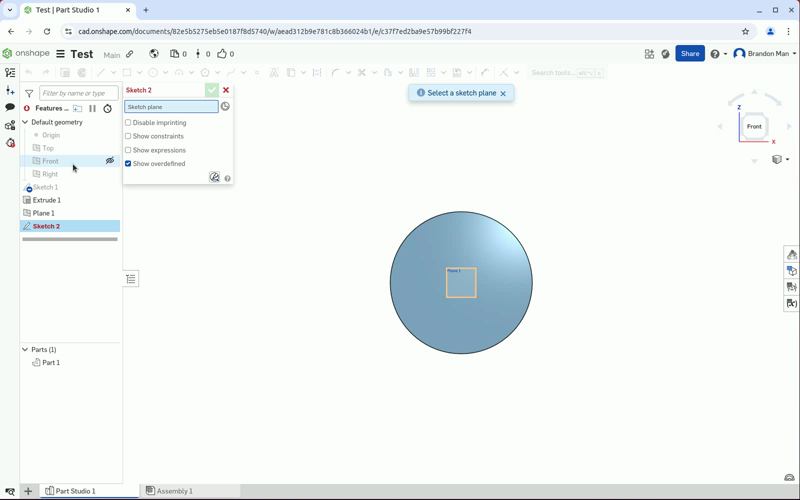
mouse_move(73, 215)
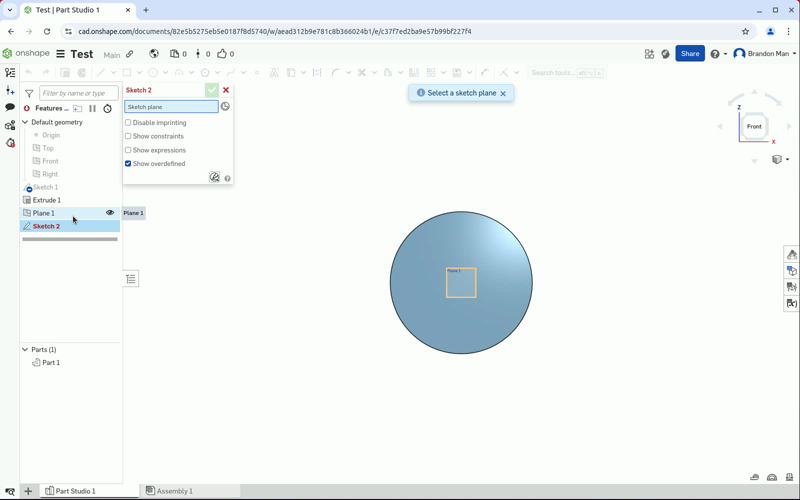
click(73, 215)
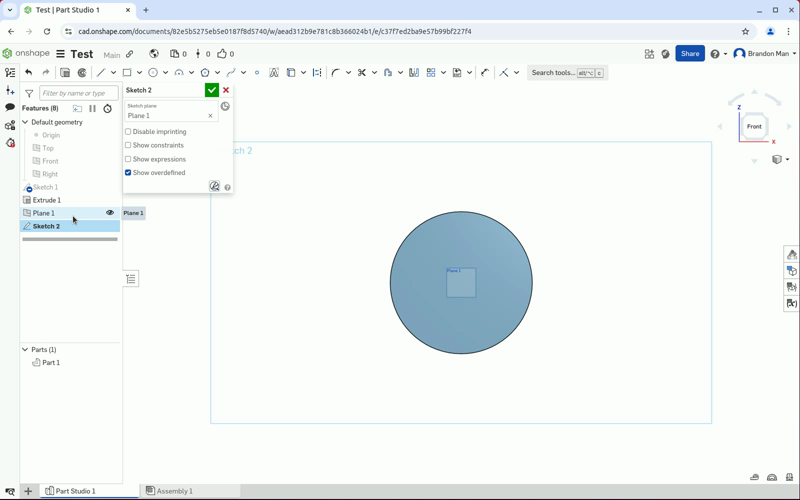
mouse_move(73, 352)
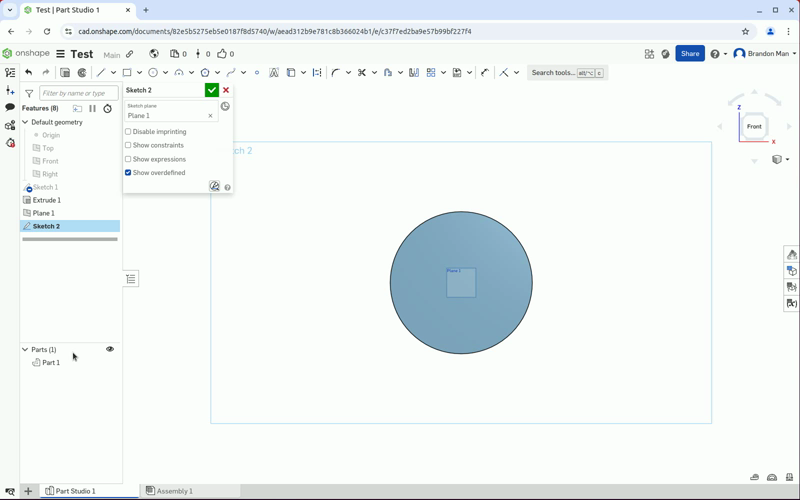
key(y)
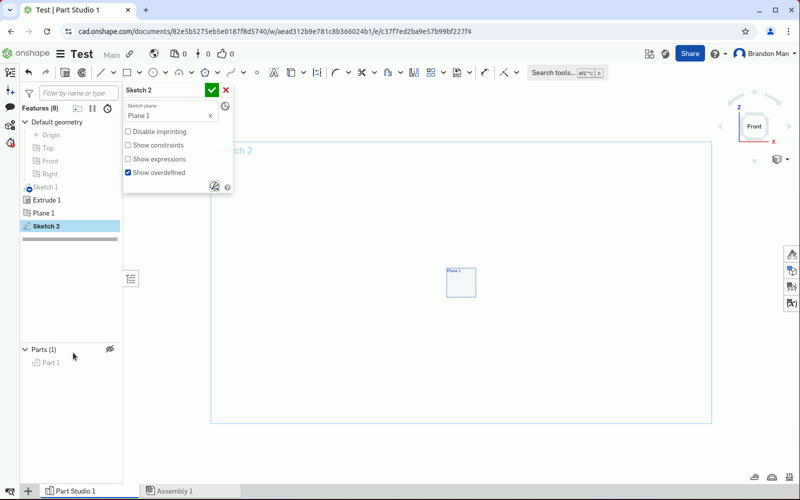
key(c)
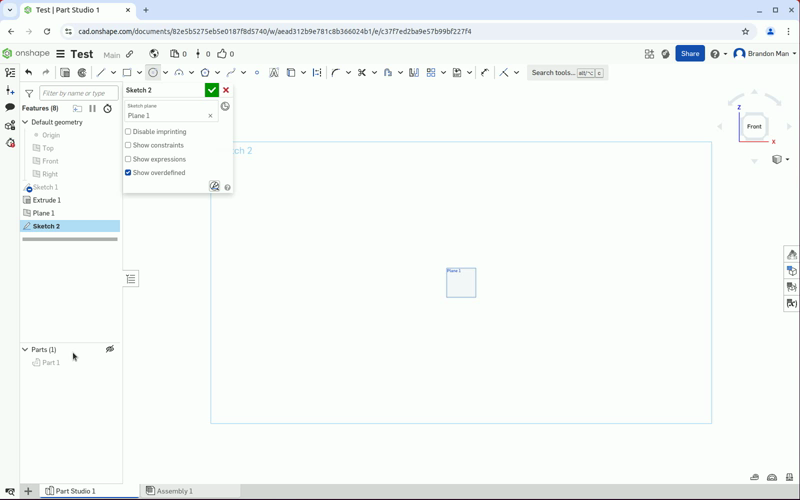
key_down(shift)
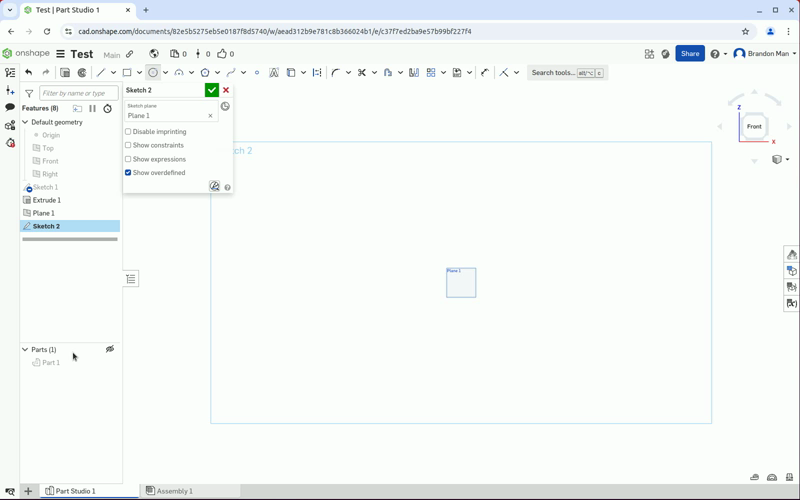
mouse_move(461, 282)
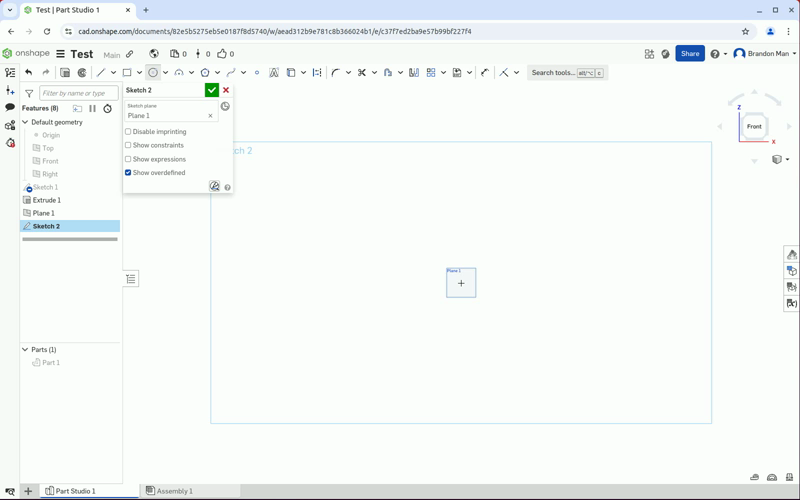
click(461, 282)
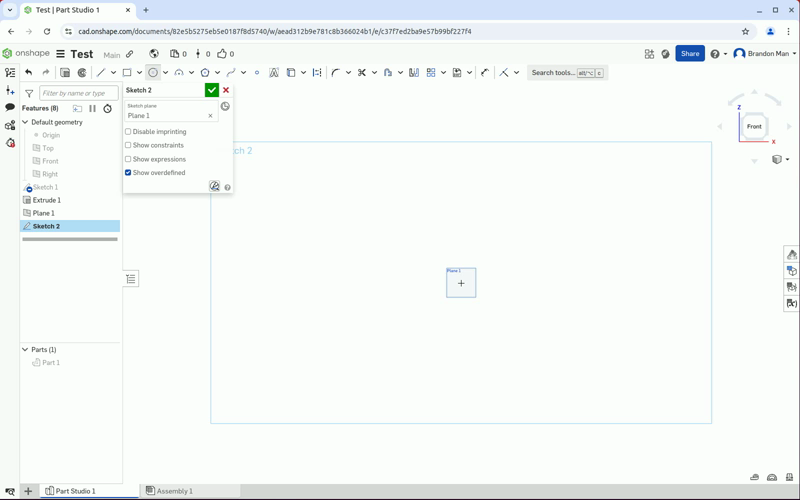
key_up(shift)
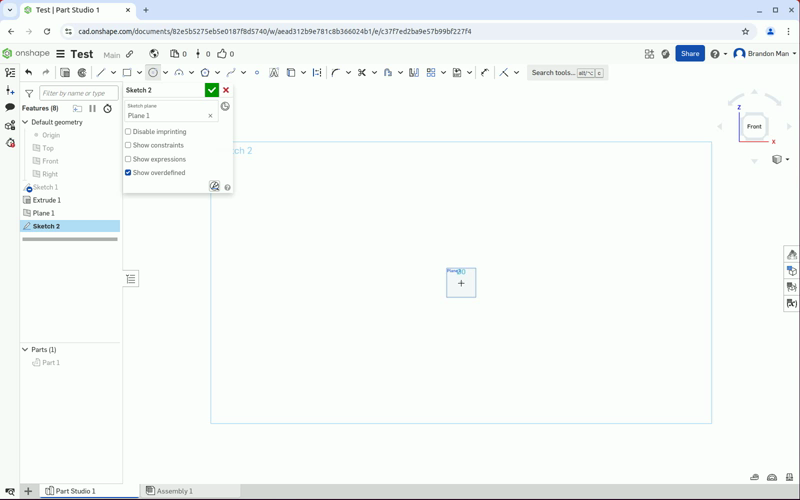
mouse_move(521, 282)
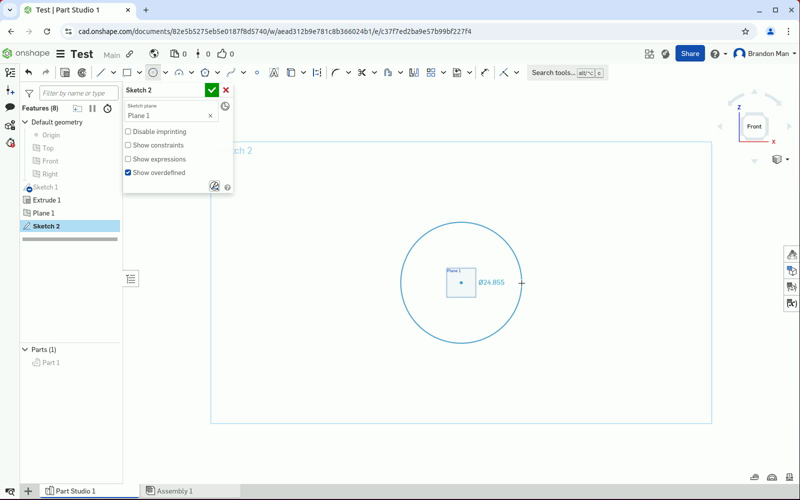
click(521, 282)
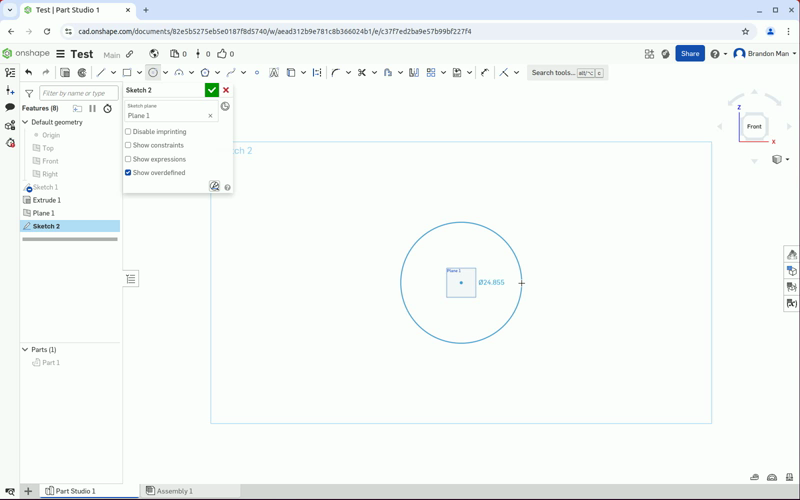
key(esc)
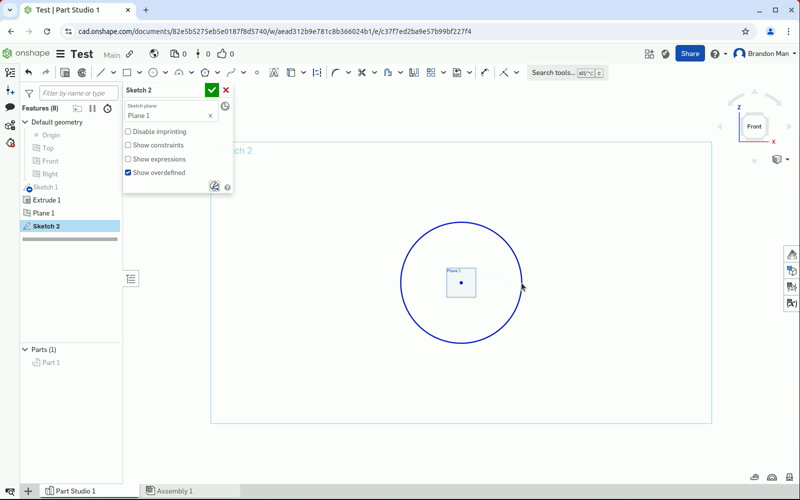
mouse_move(480, 268)
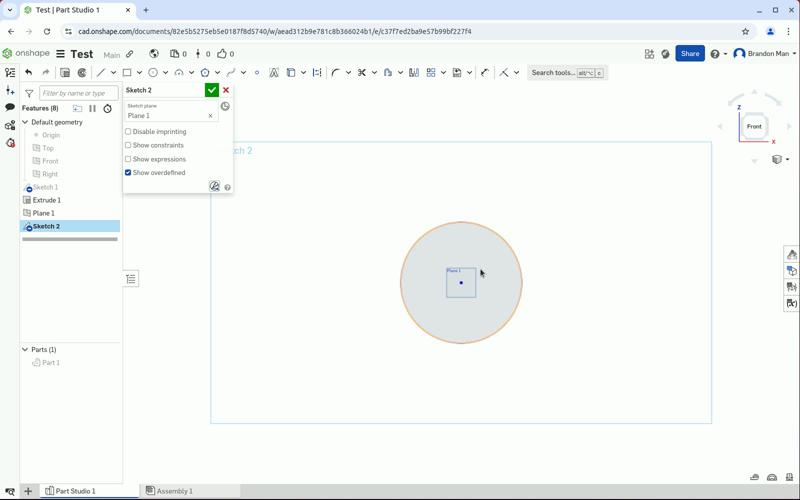
click(480, 268)
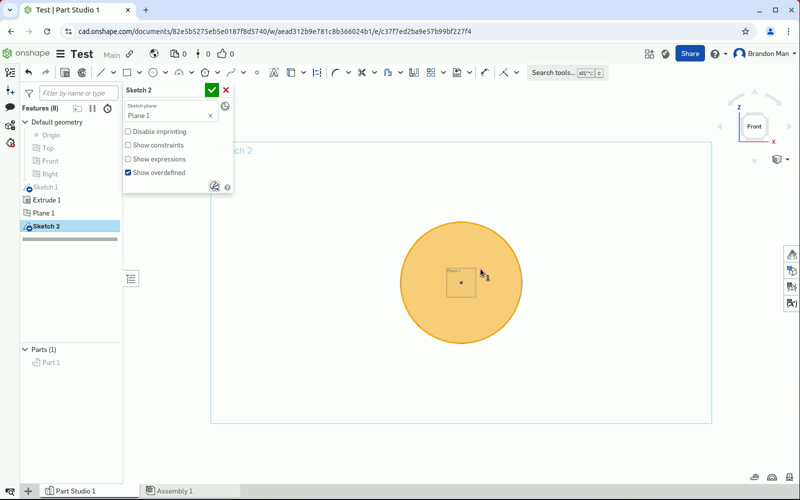
mouse_move(73, 352)
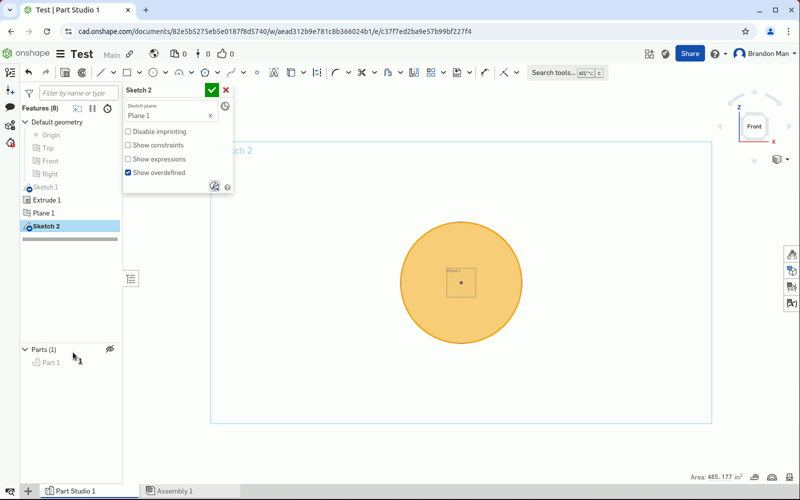
key(shift+y)
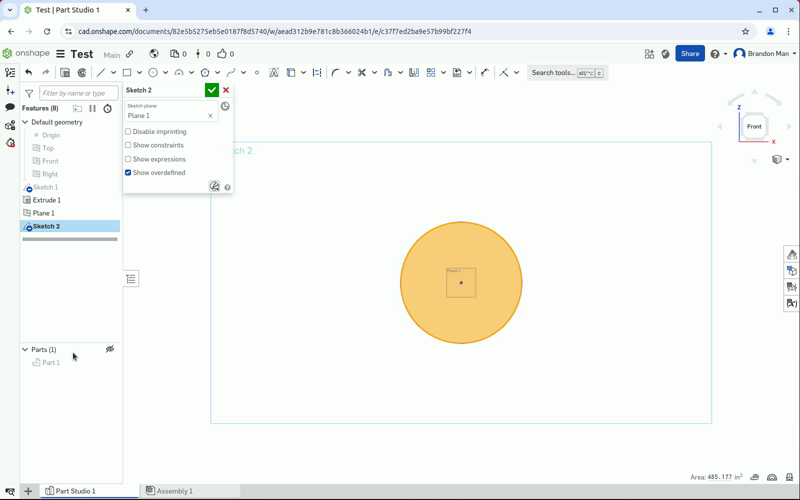
key(shift+e)
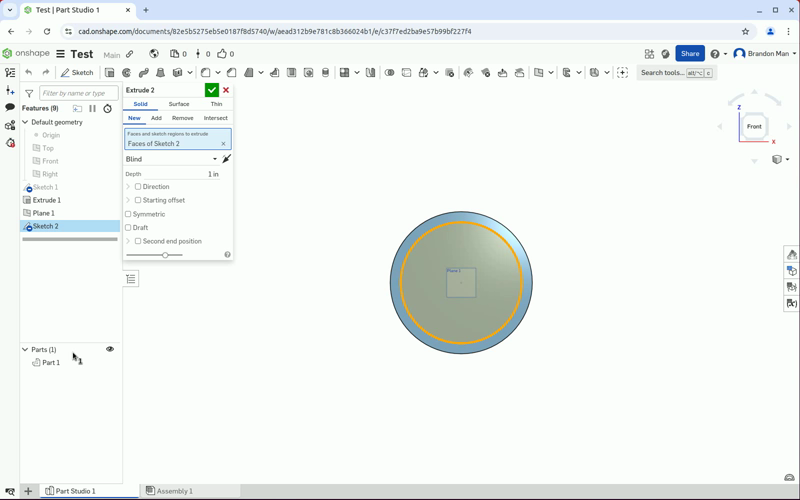
mouse_move(143, 106)
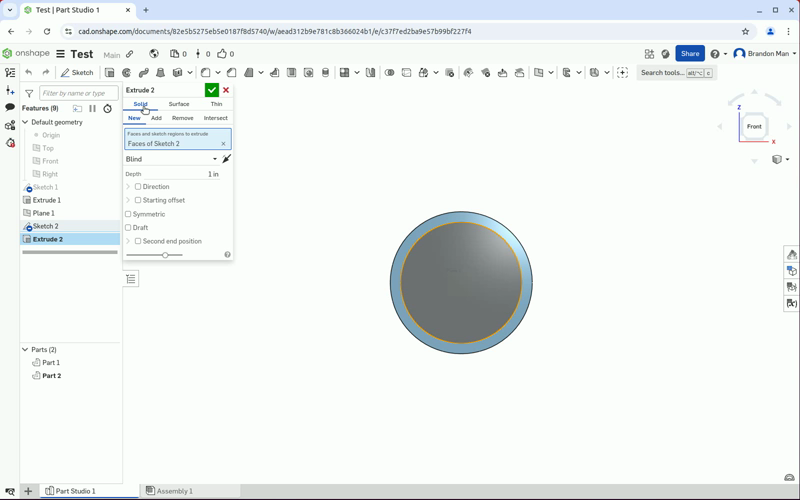
click(143, 106)
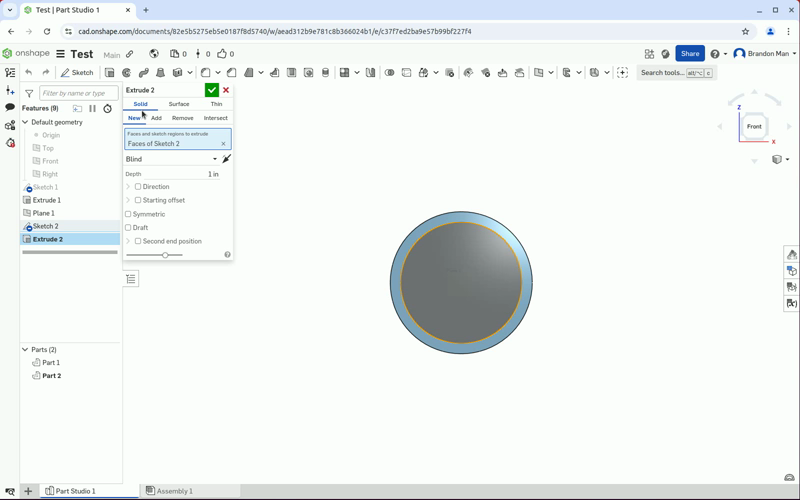
mouse_move(137, 120)
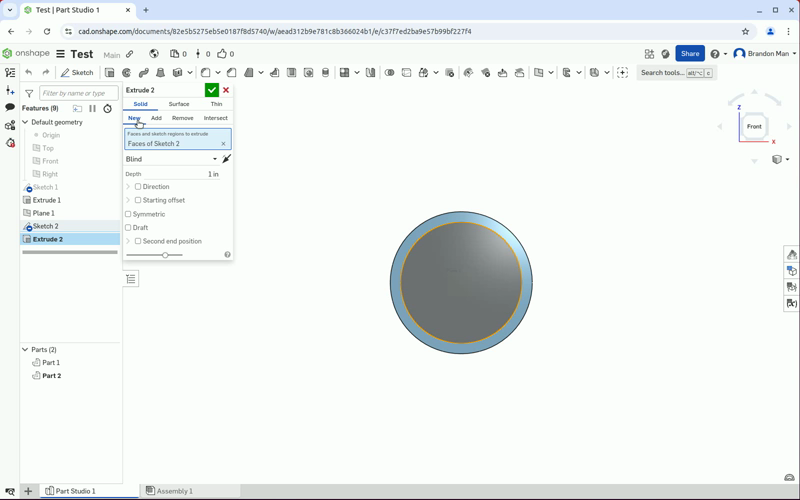
click(137, 120)
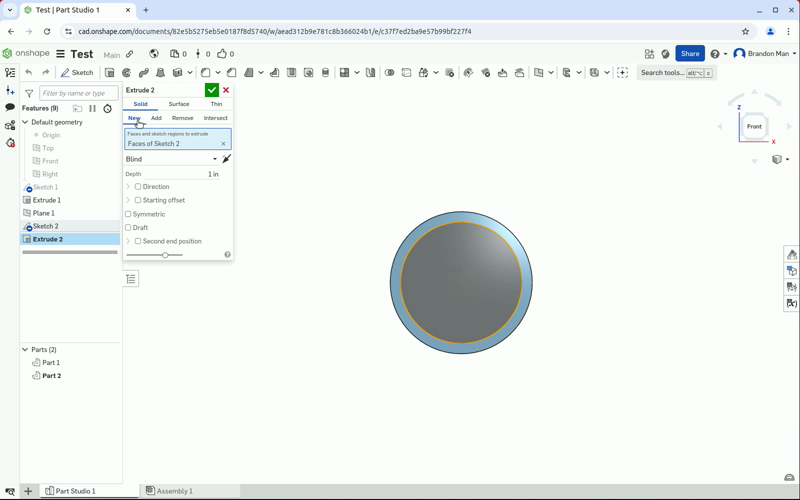
key(tab, 4)
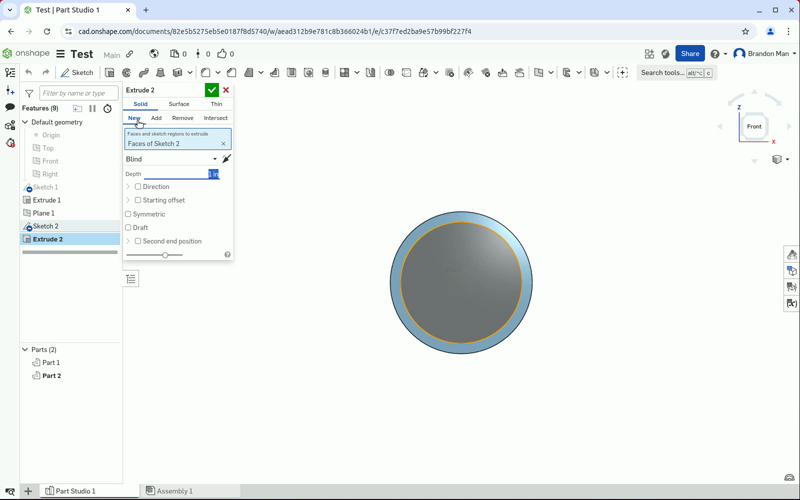
text(17.331)
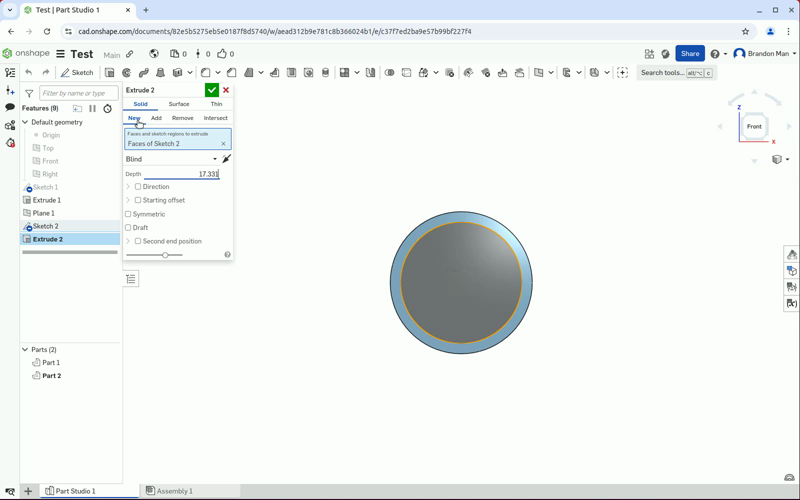
key(enter)
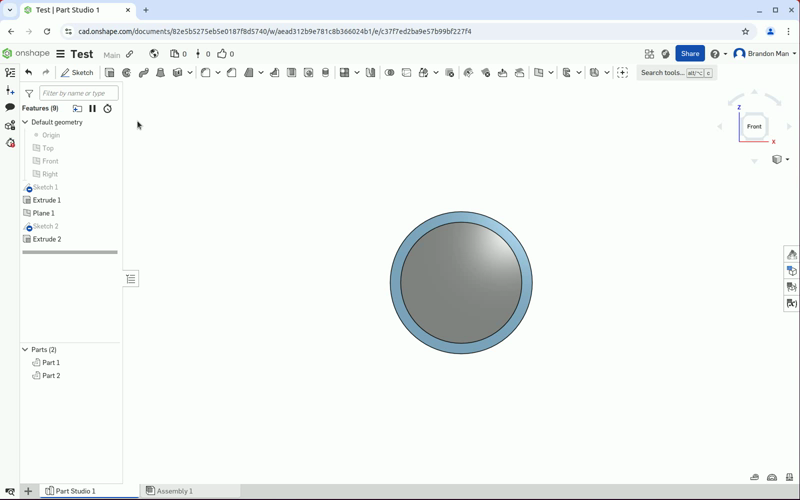
key(shift+h)
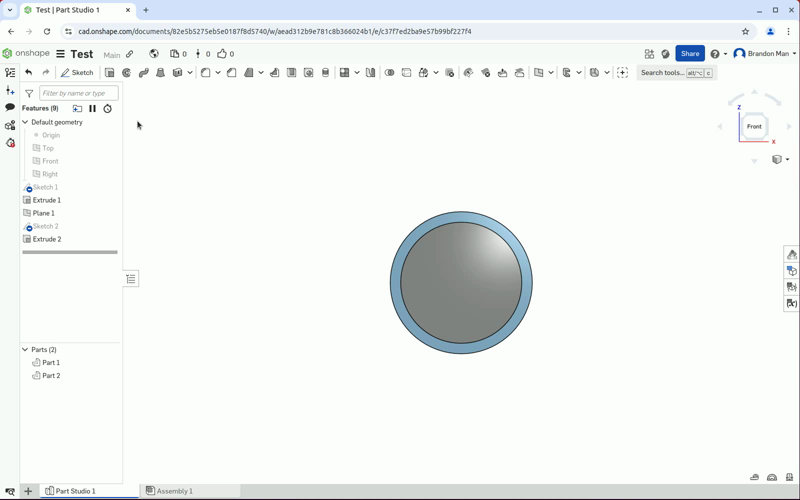
key(shift+h)
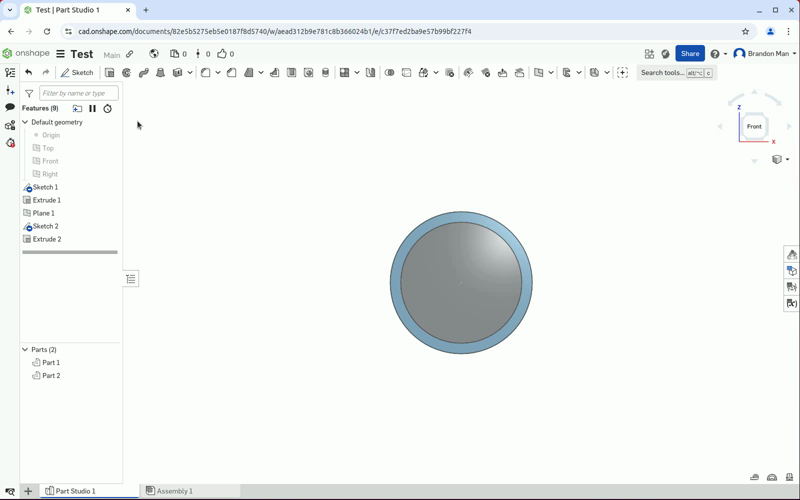
key(shift+7)
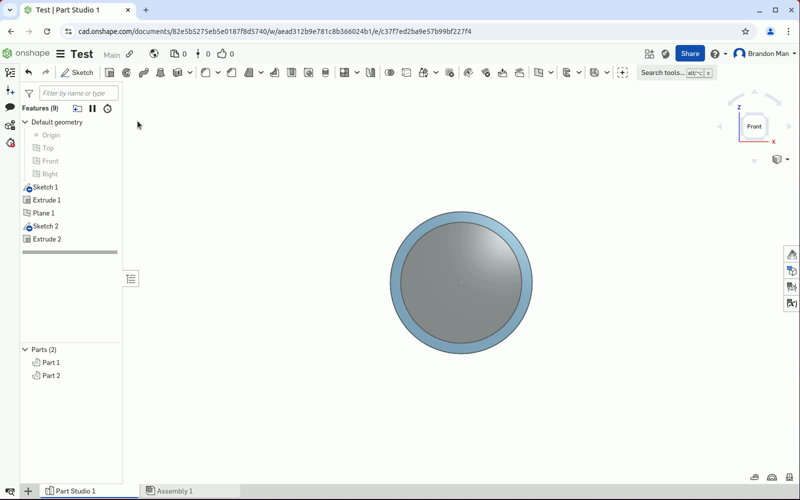
key(left, 2)
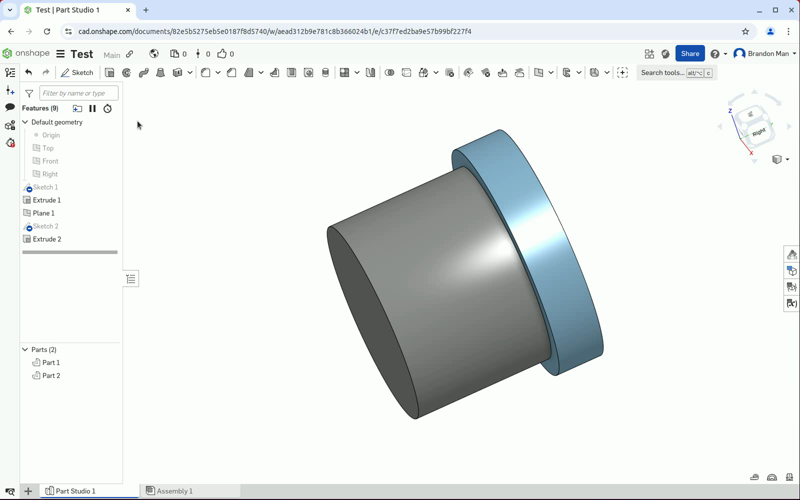
key(down, 2)
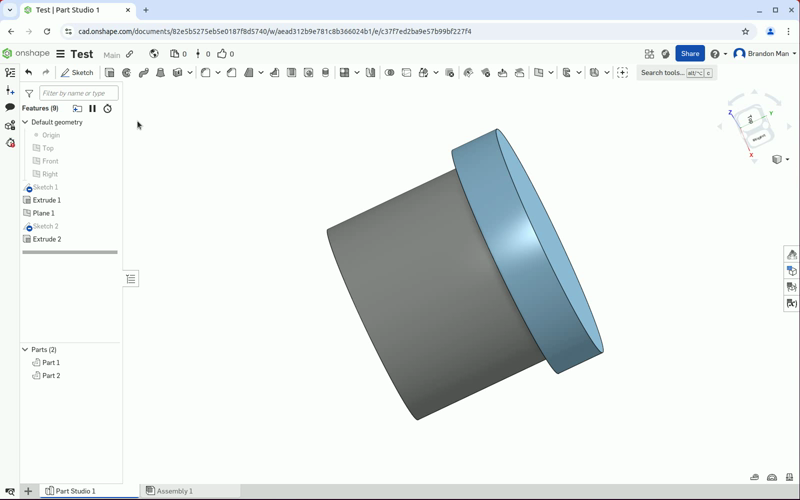
key(up, 2)
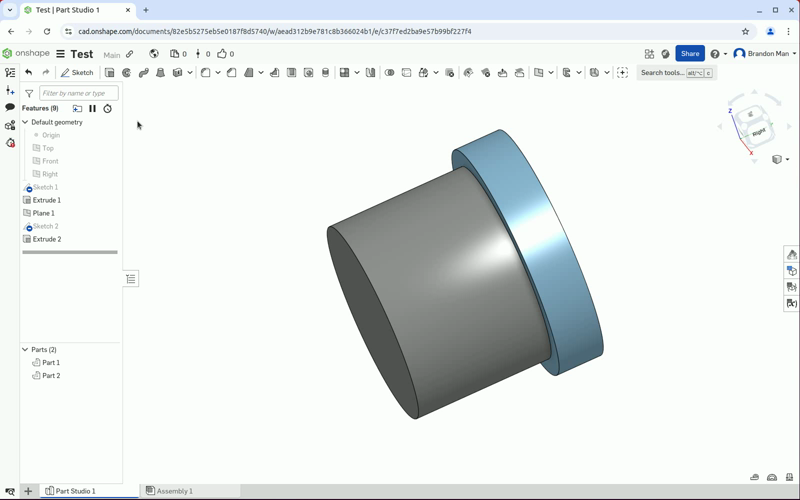
key(right, 2)
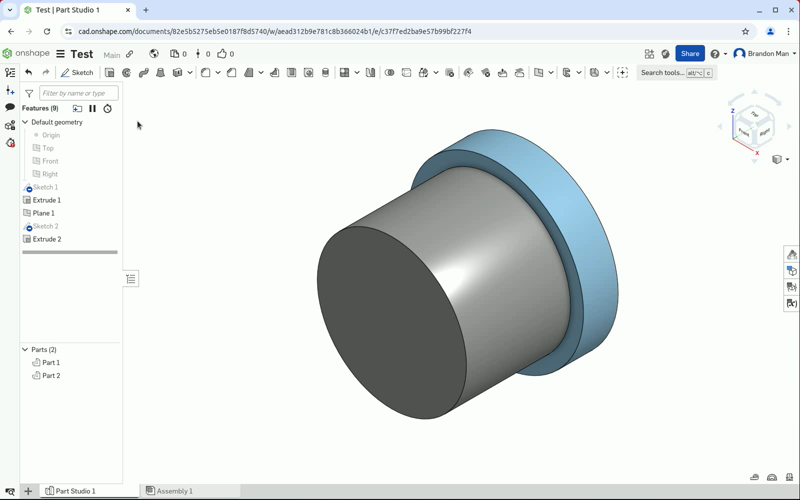
mouse_move(73, 189)
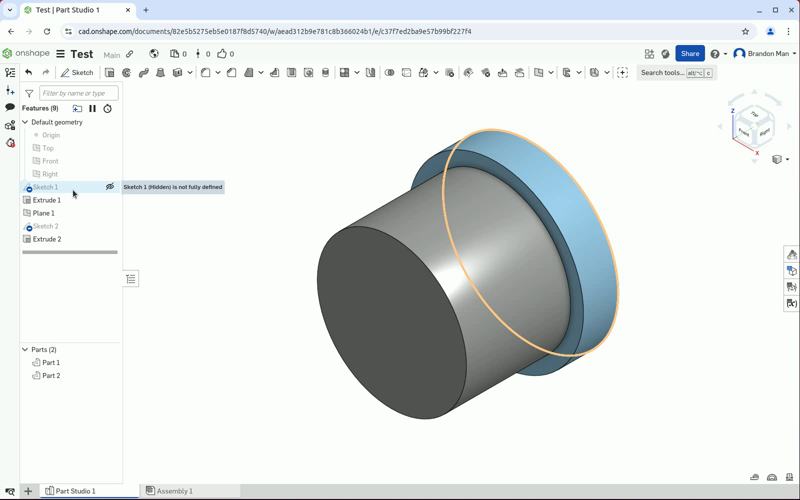
click(73, 189)